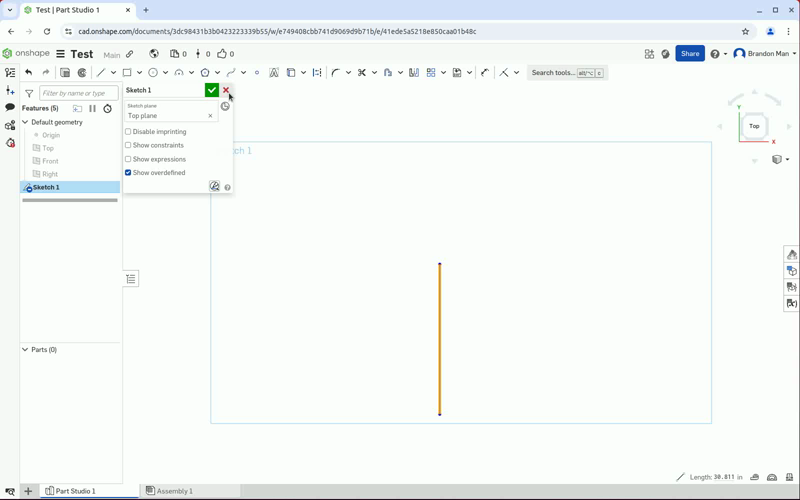
key(shift+h)
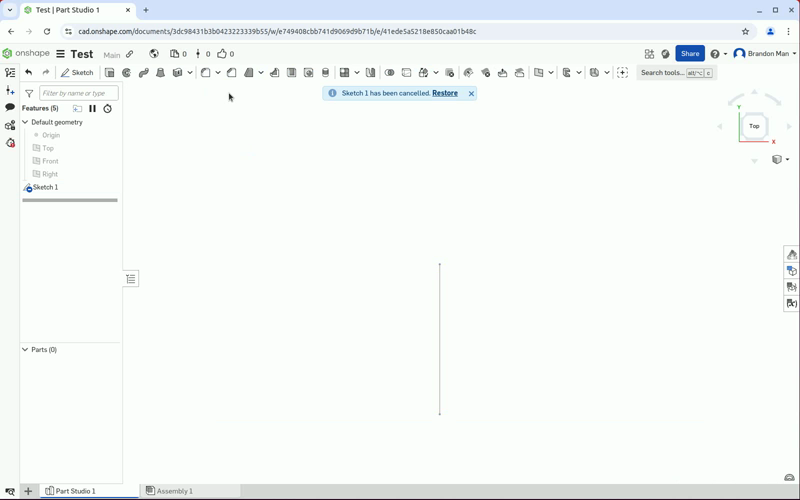
key(shift+s)
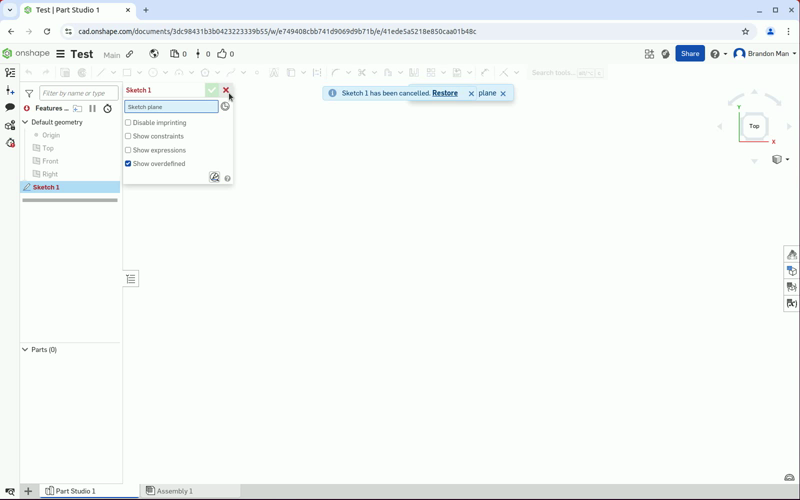
mouse_move(73, 150)
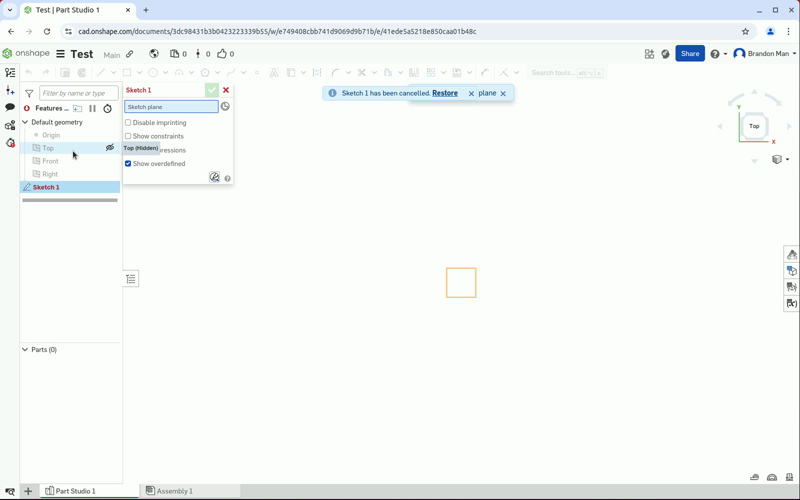
click(73, 150)
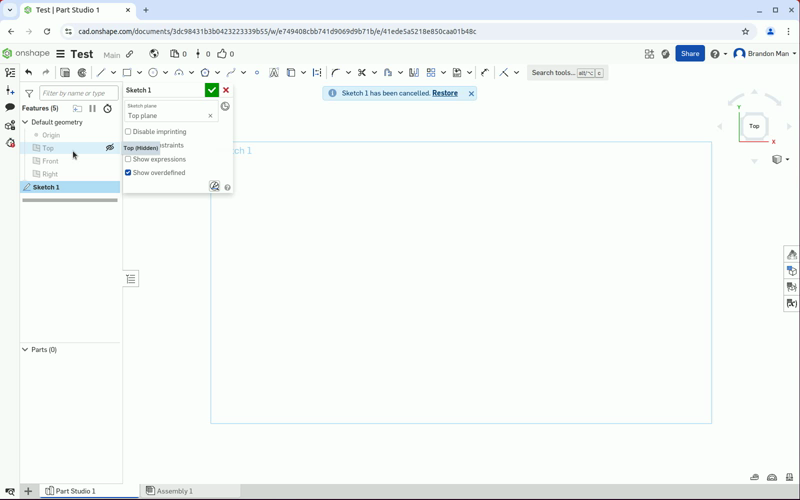
mouse_move(73, 352)
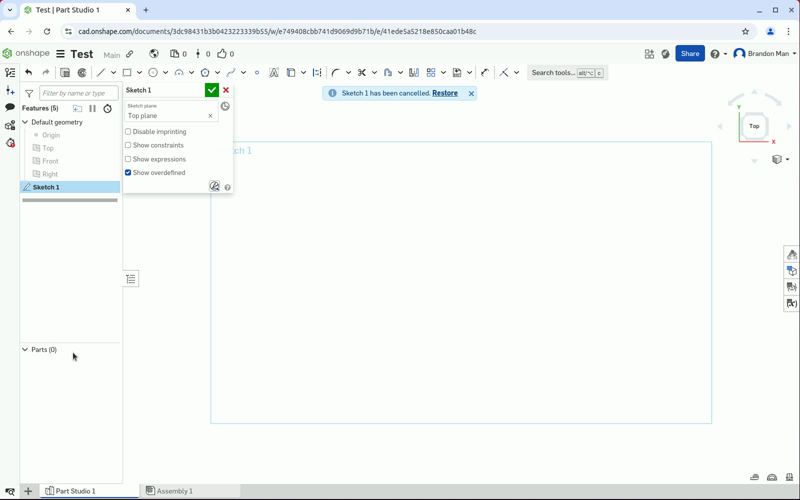
key(y)
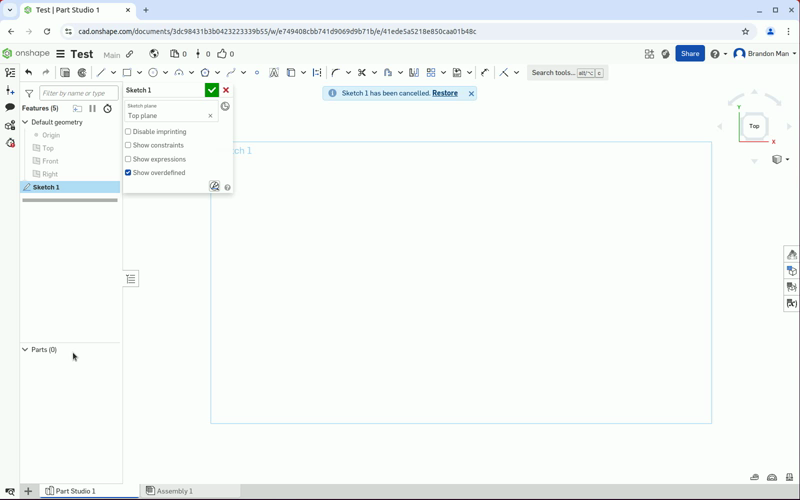
key(c)
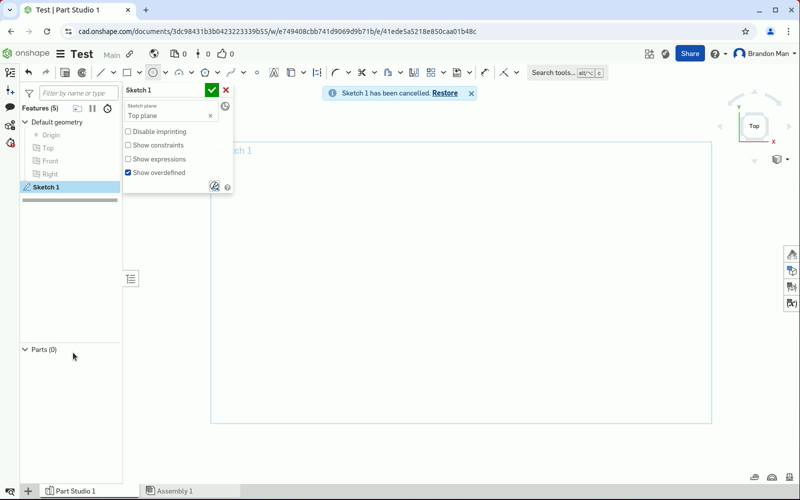
key_down(shift)
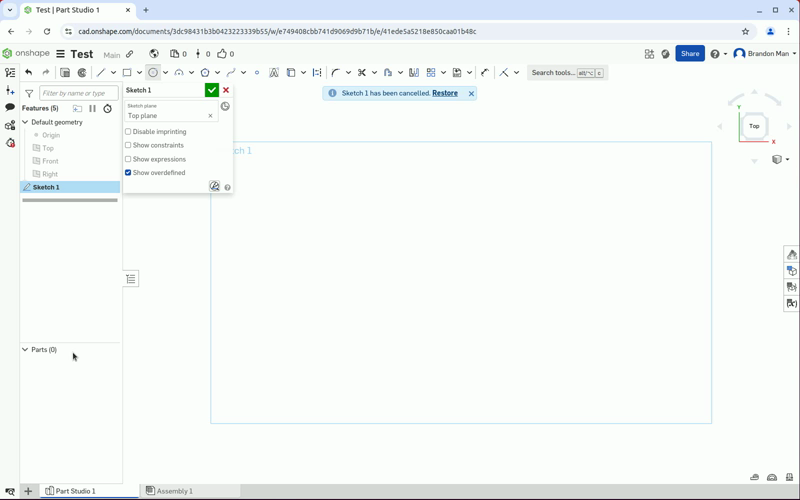
mouse_move(461, 282)
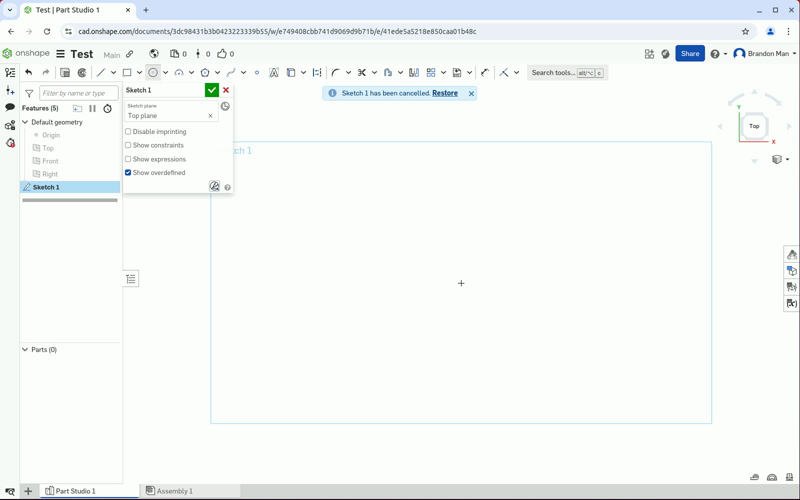
click(461, 282)
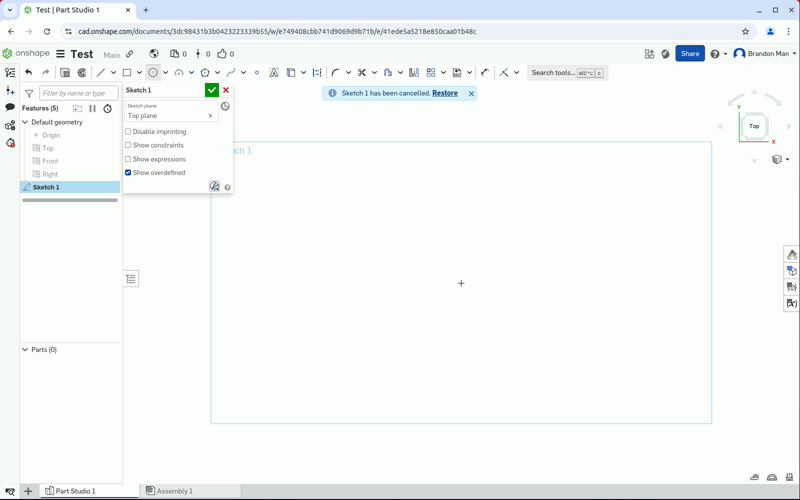
key_up(shift)
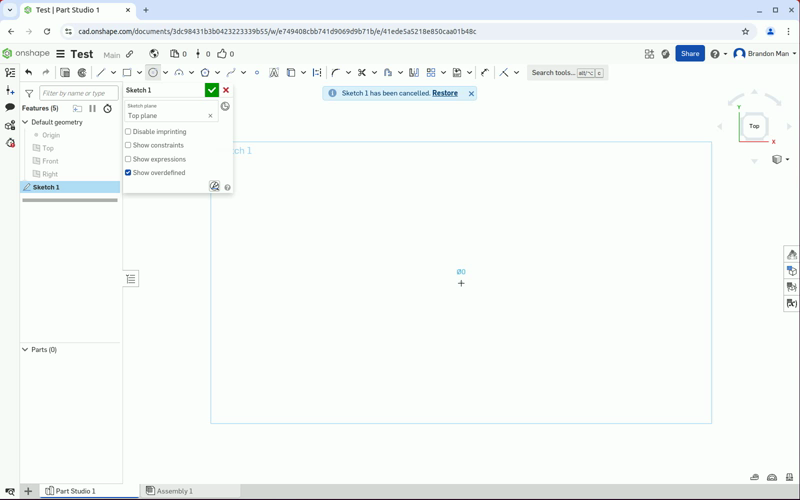
mouse_move(574, 282)
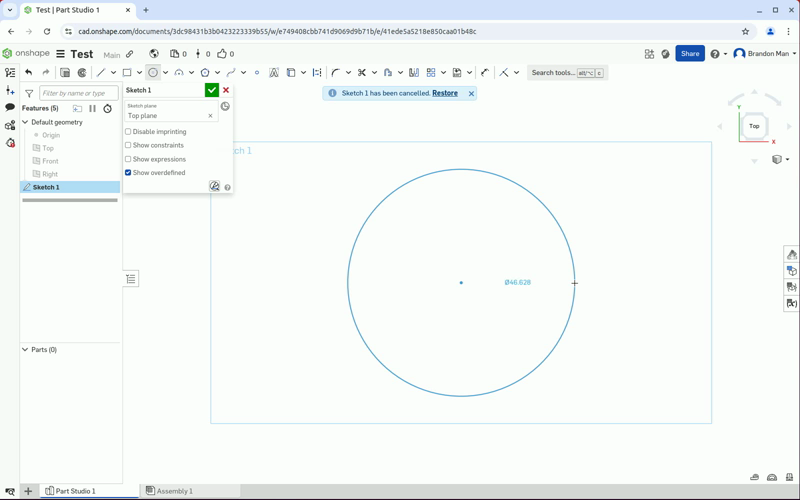
click(574, 282)
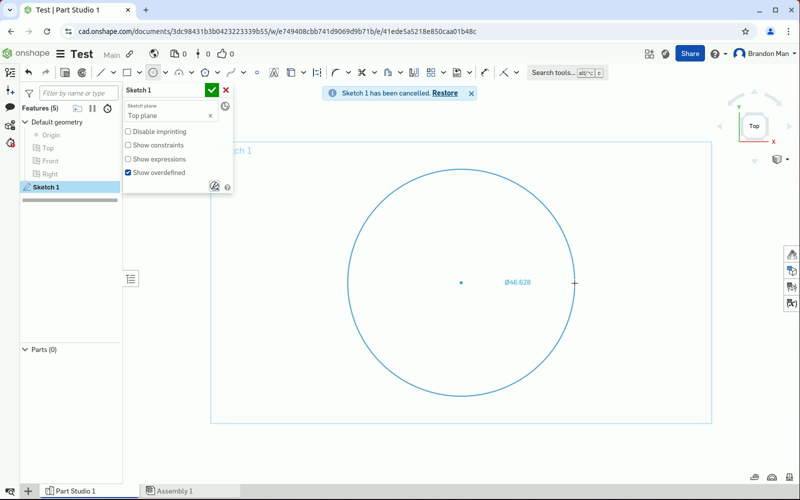
key(esc)
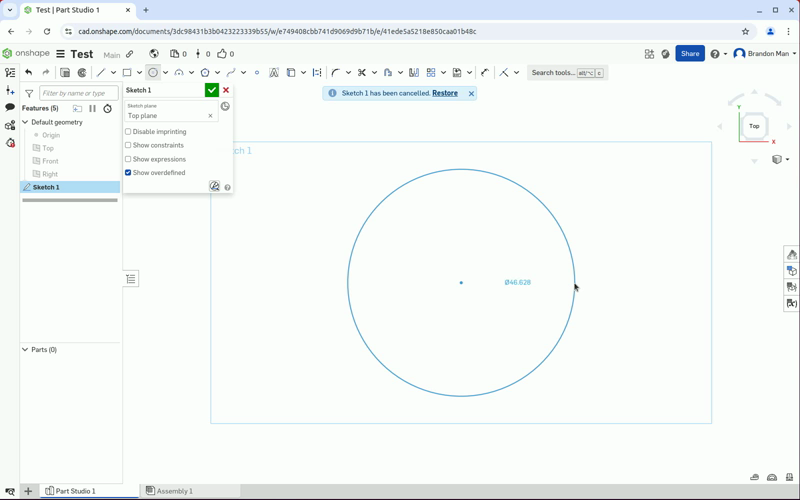
mouse_move(509, 353)
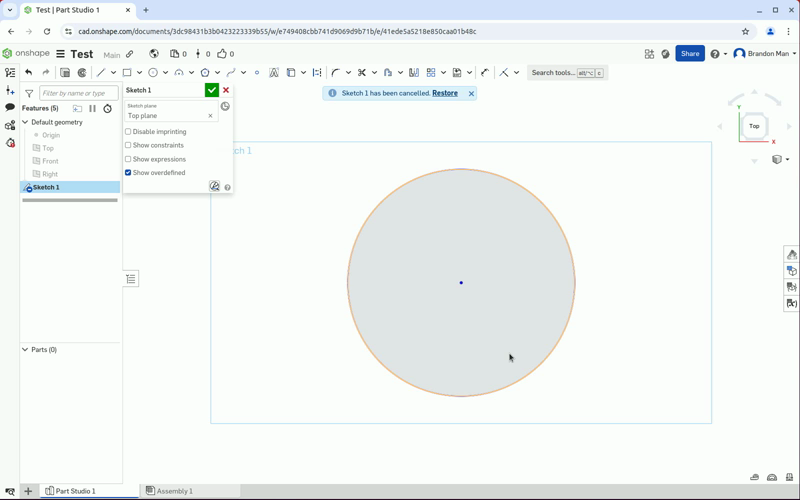
click(509, 353)
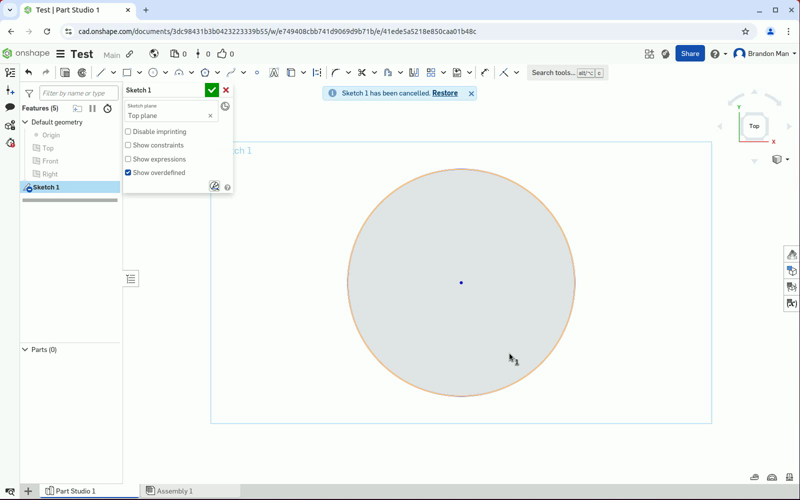
mouse_move(73, 352)
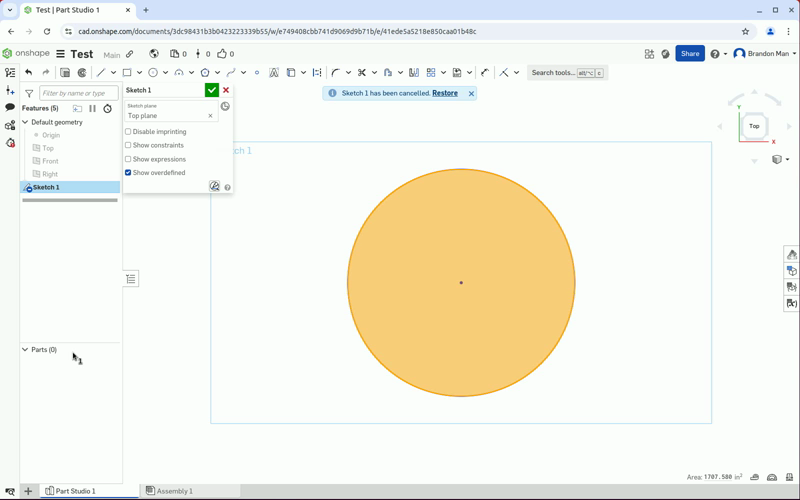
key(shift+y)
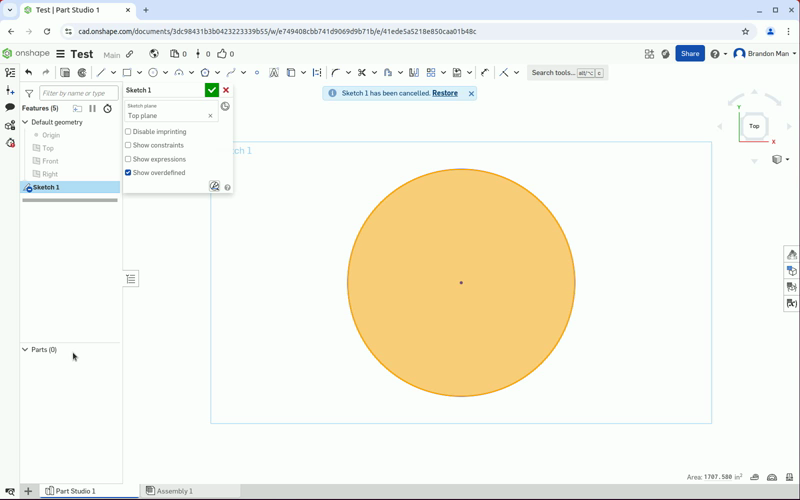
key(shift+e)
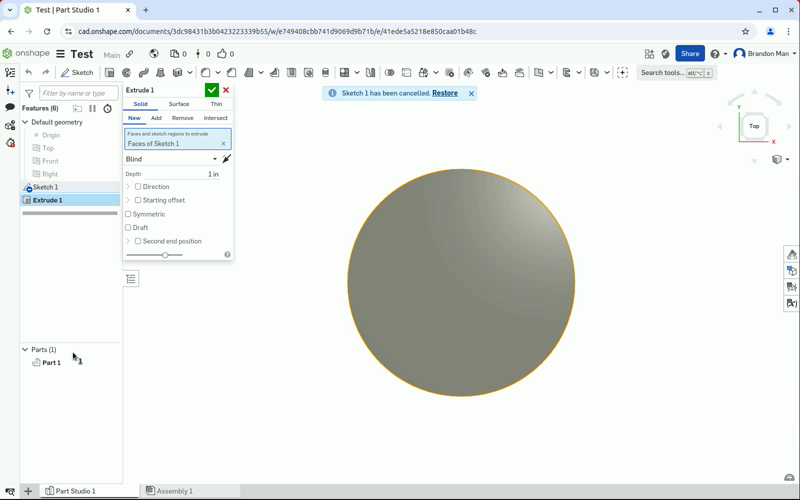
mouse_move(143, 106)
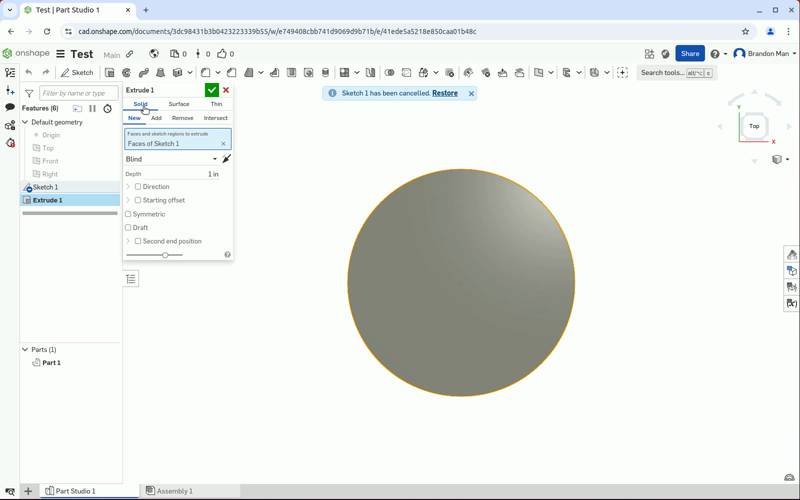
click(143, 106)
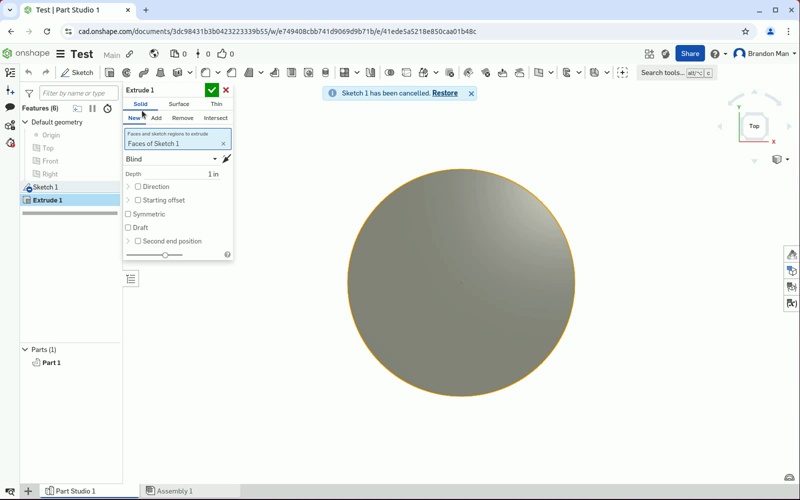
mouse_move(137, 120)
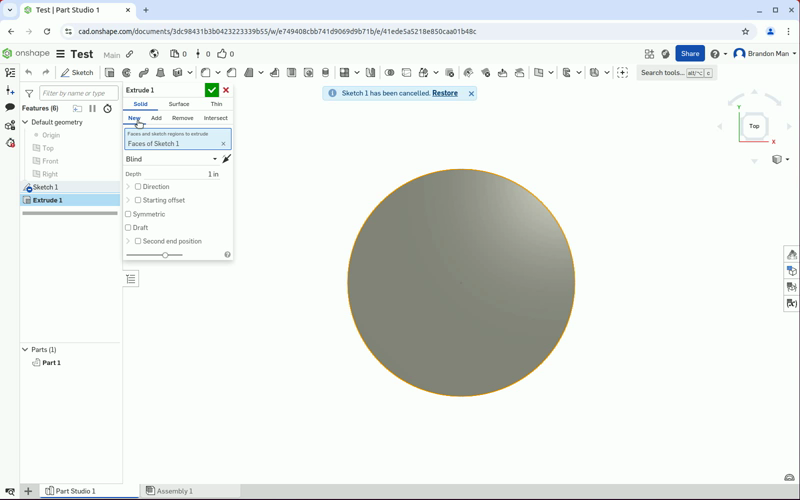
click(137, 120)
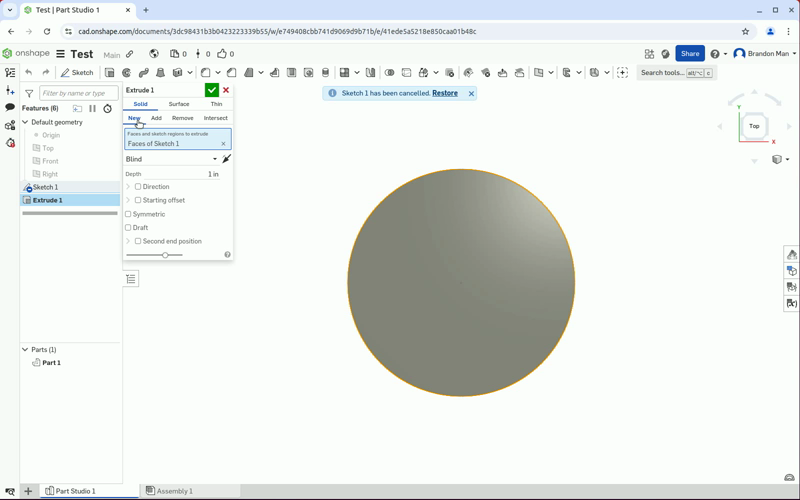
key(tab, 4)
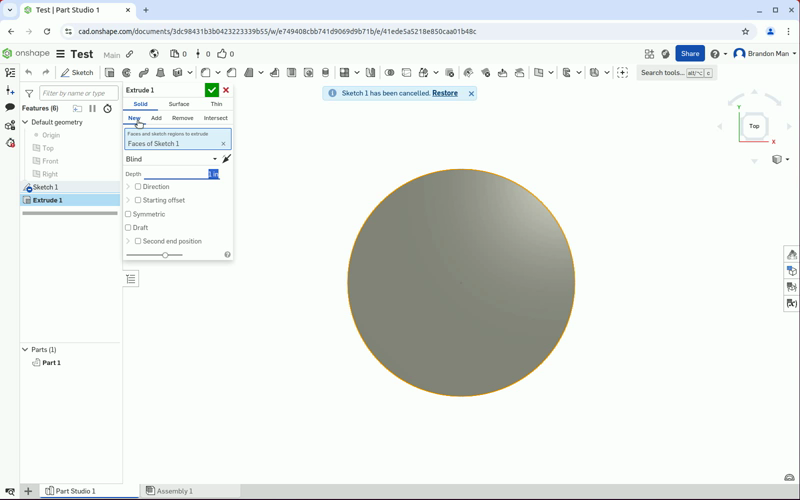
text(6.499)
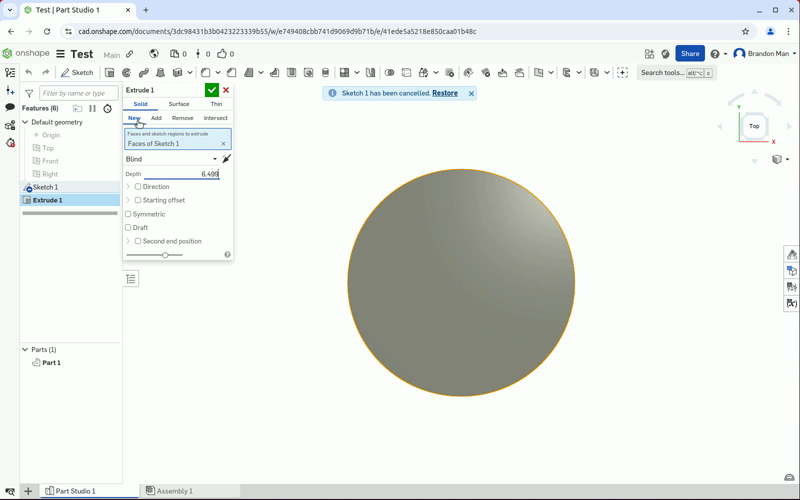
key(enter)
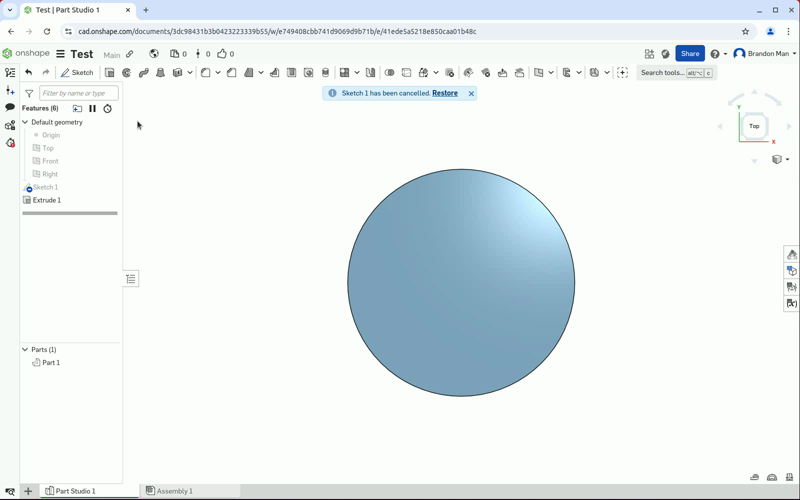
key(shift+h)
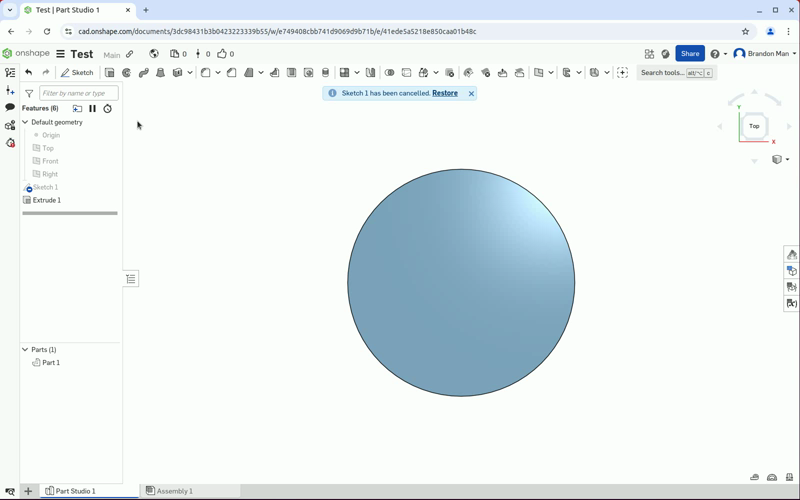
key(shift+h)
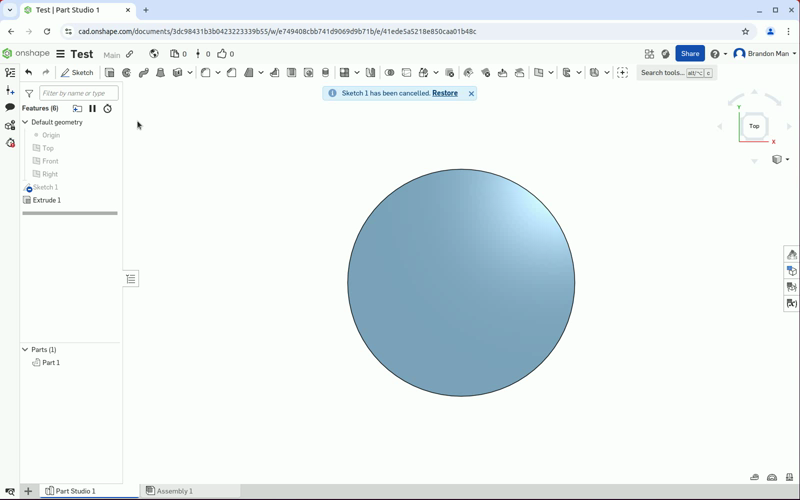
mouse_move(73, 189)
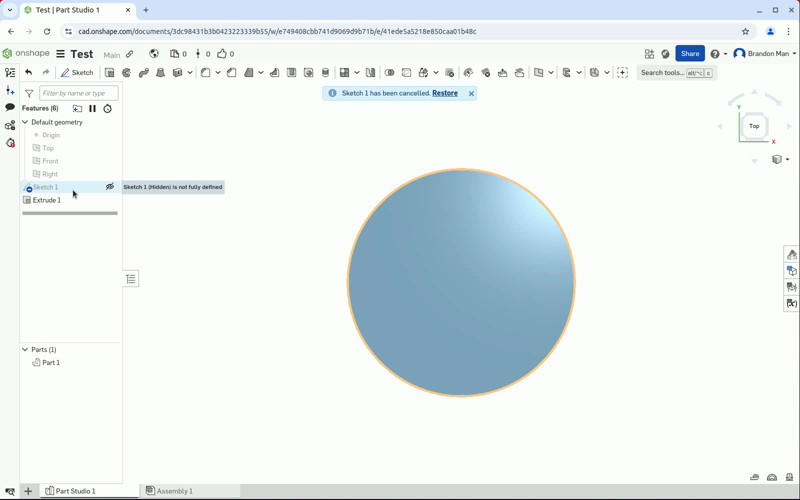
click(73, 189)
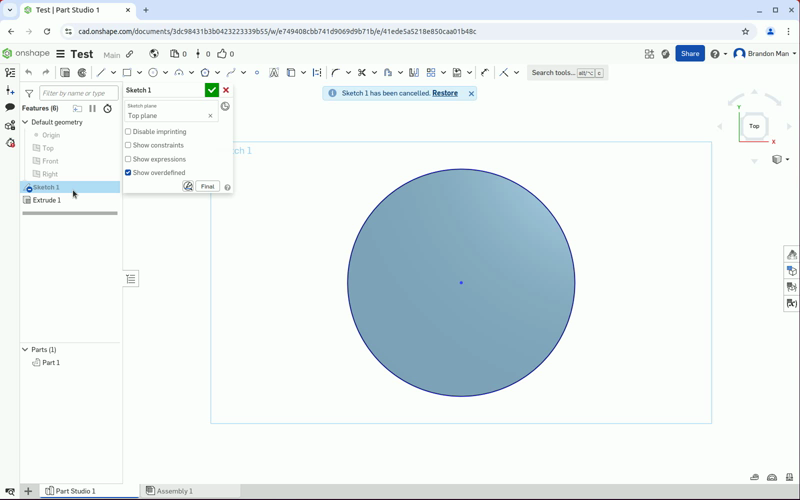
mouse_move(229, 92)
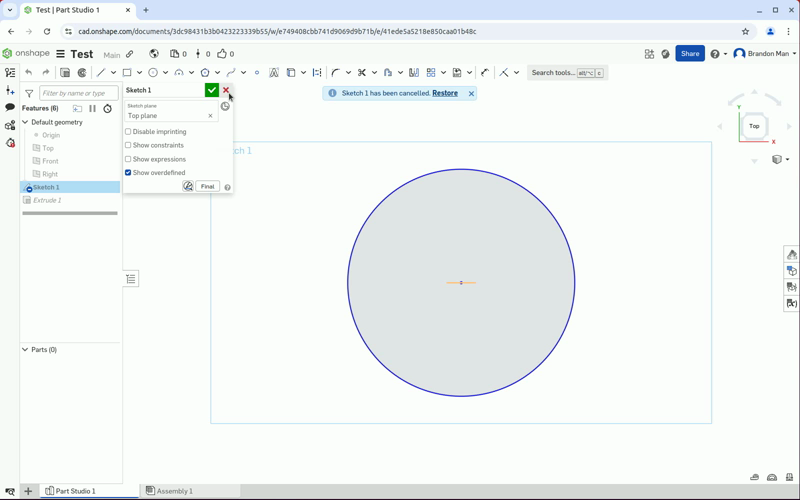
click(229, 92)
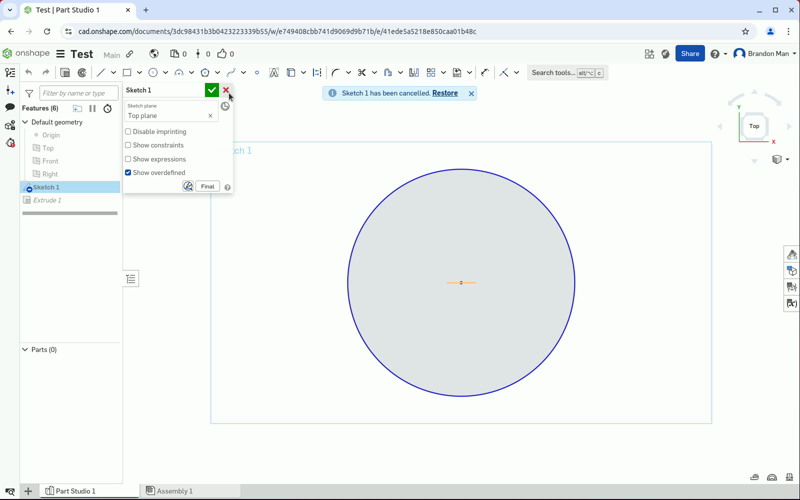
key(shift+s)
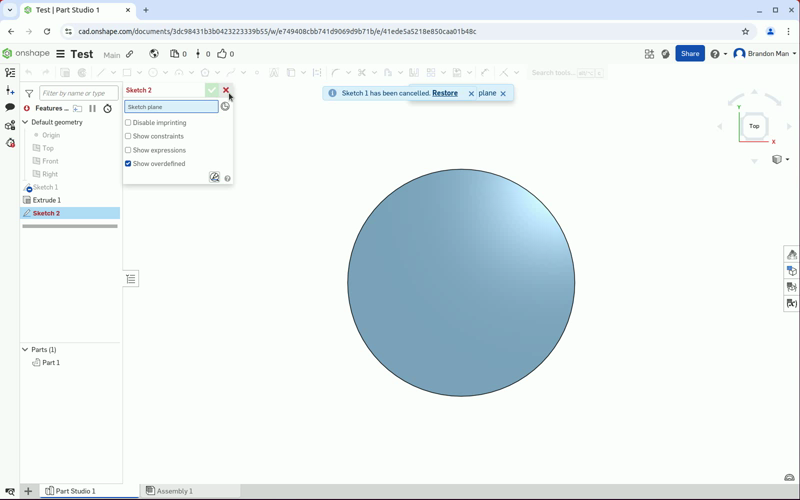
mouse_move(73, 150)
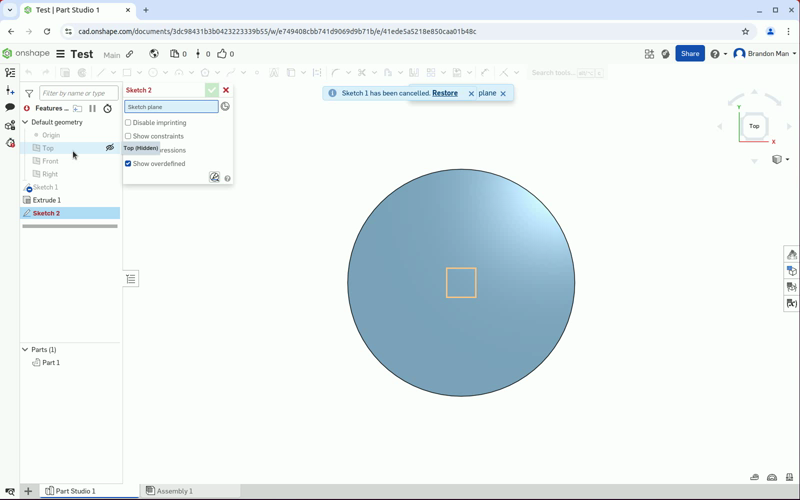
click(73, 150)
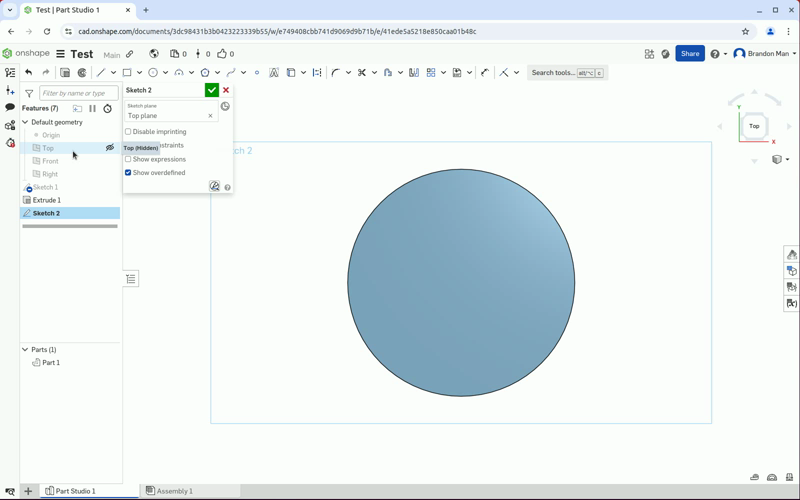
mouse_move(73, 352)
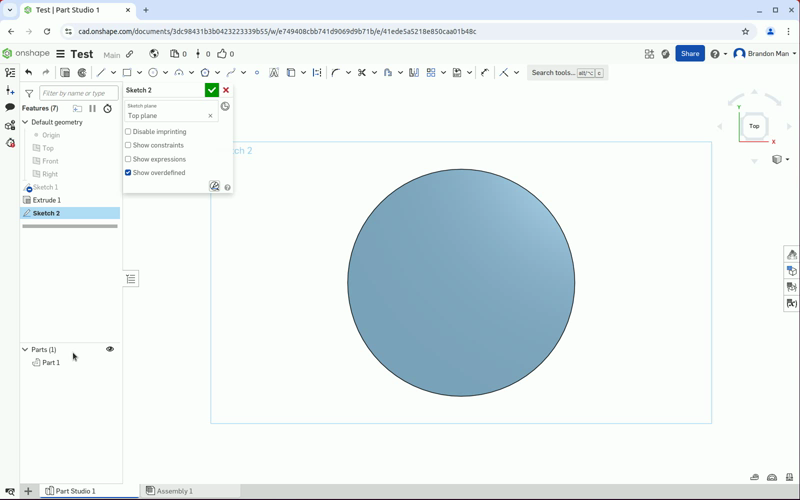
key(y)
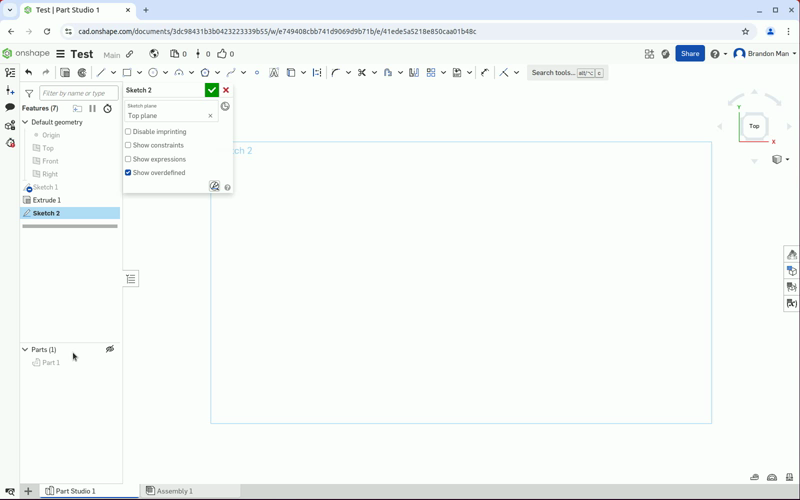
key(c)
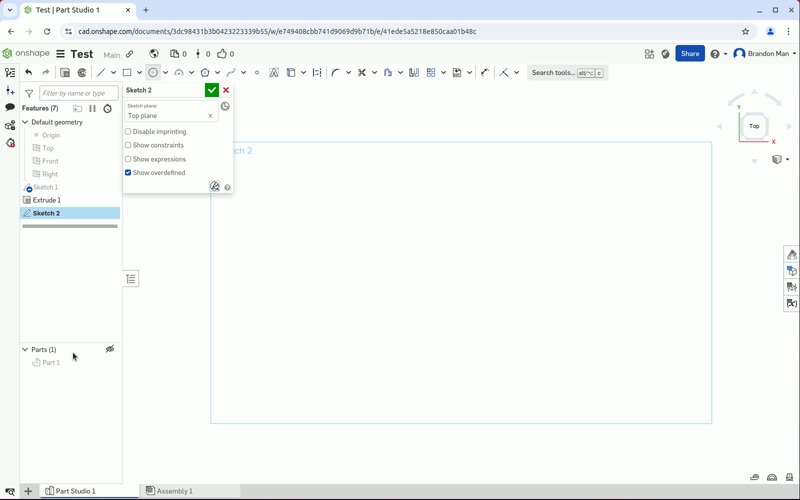
key_down(shift)
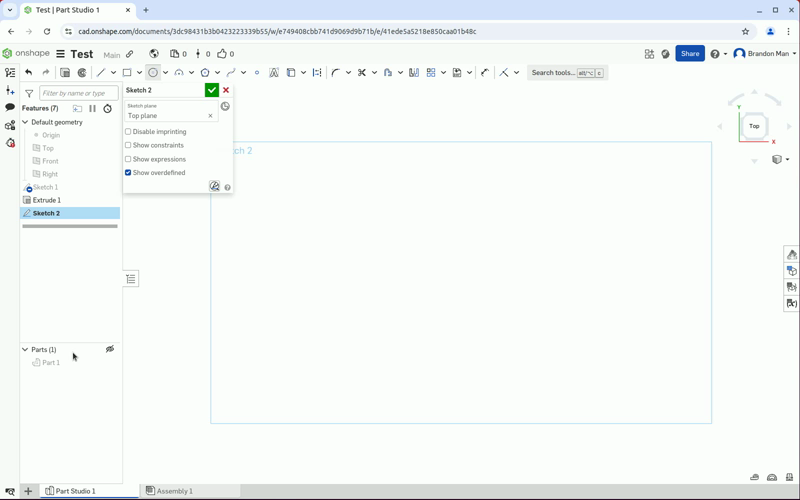
mouse_move(461, 368)
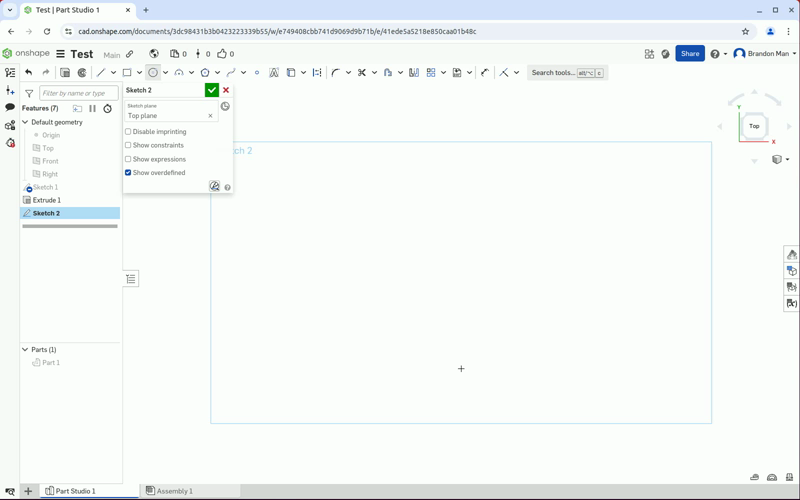
click(461, 368)
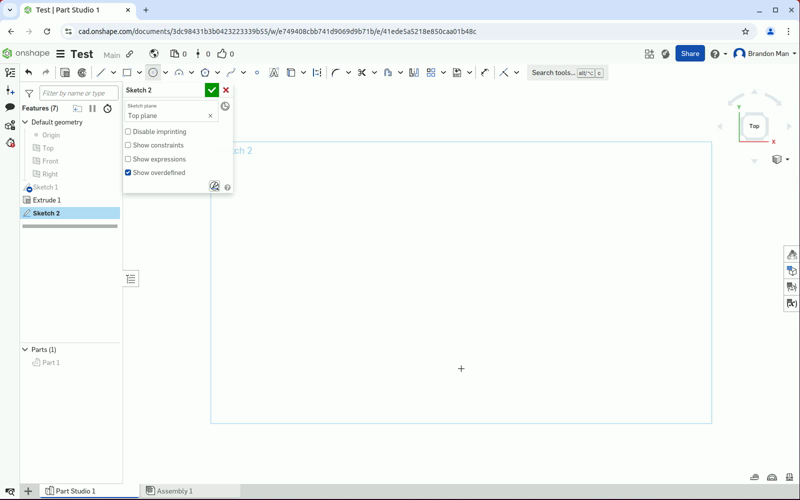
key_up(shift)
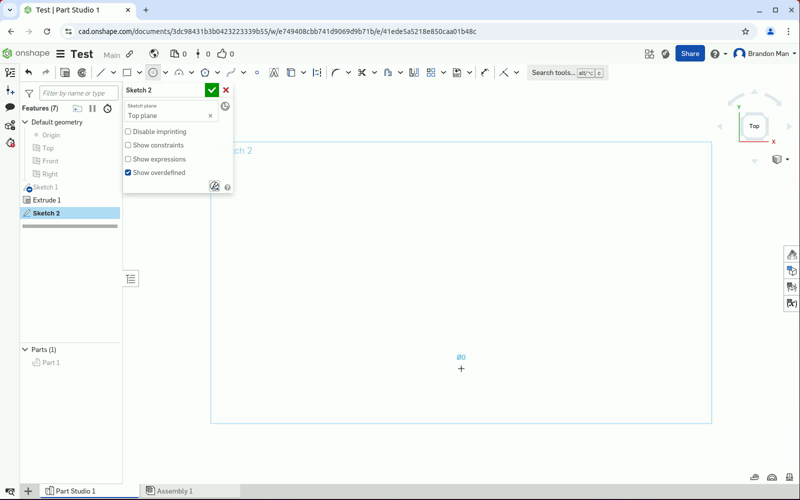
mouse_move(478, 368)
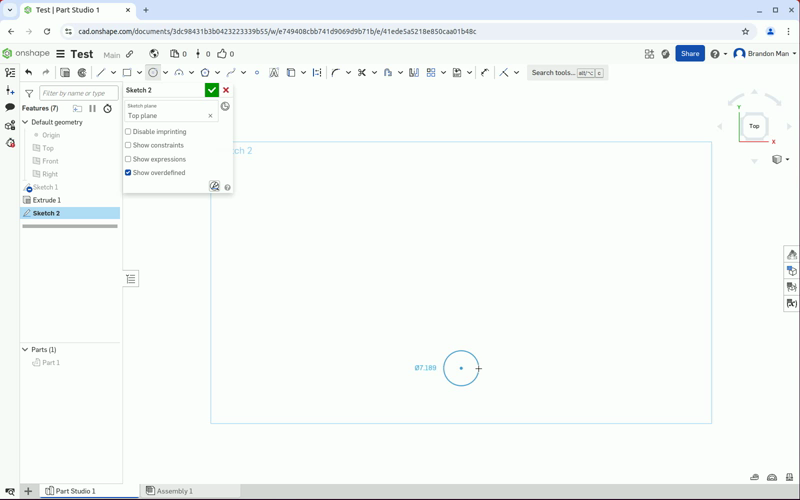
click(478, 368)
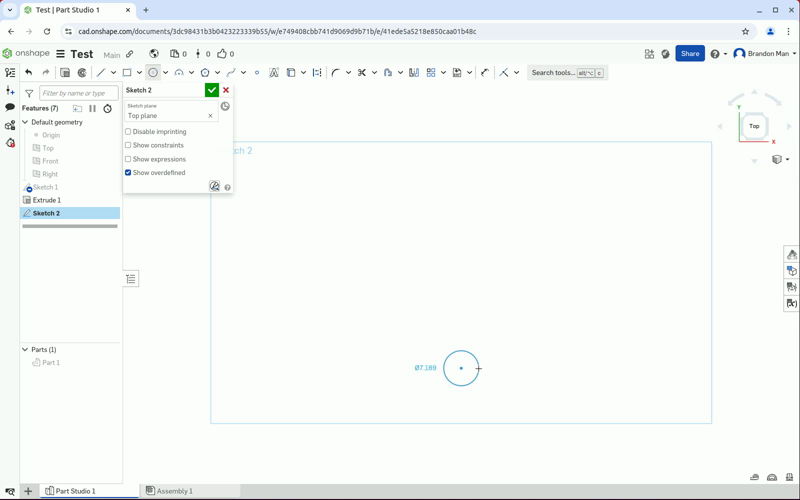
key(esc)
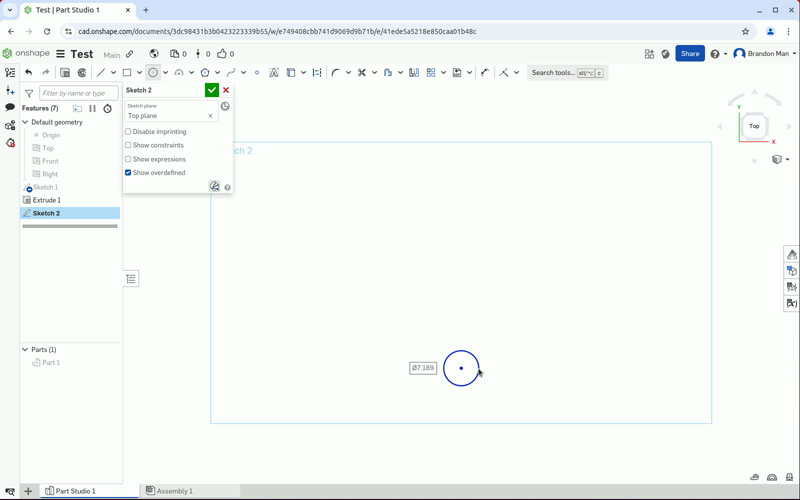
mouse_move(459, 356)
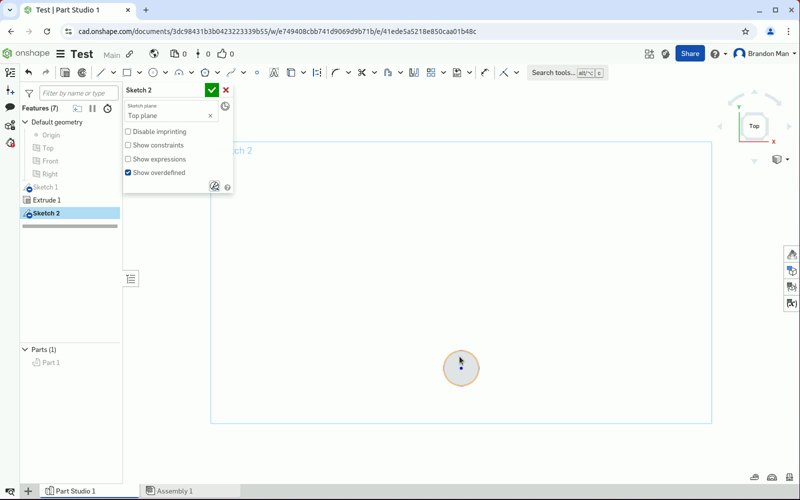
scroll(6)
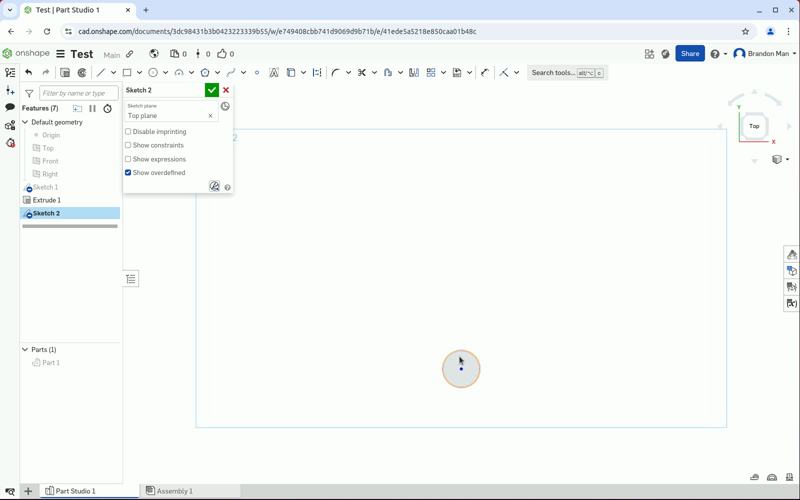
scroll(6)
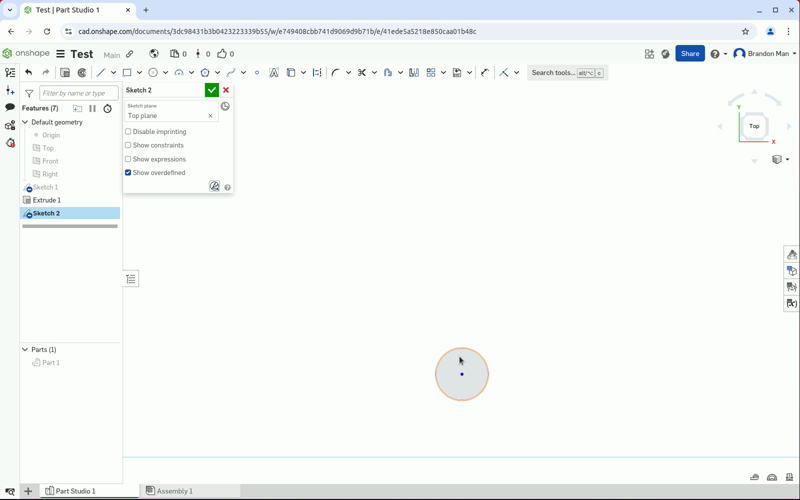
scroll(6)
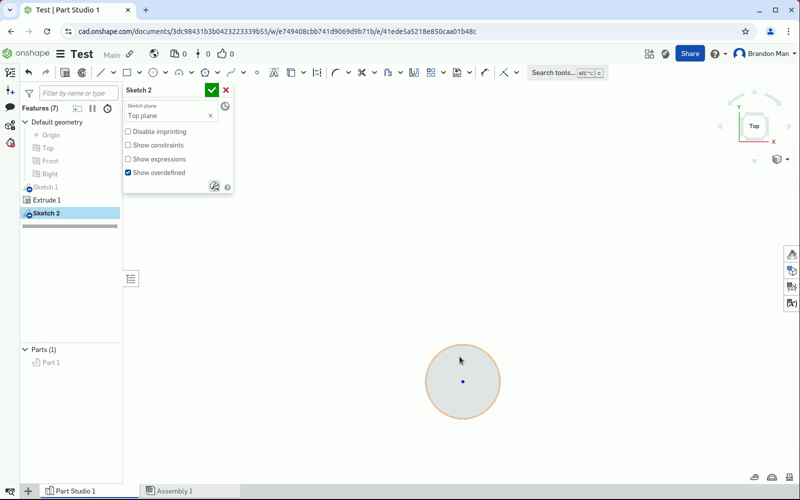
scroll(6)
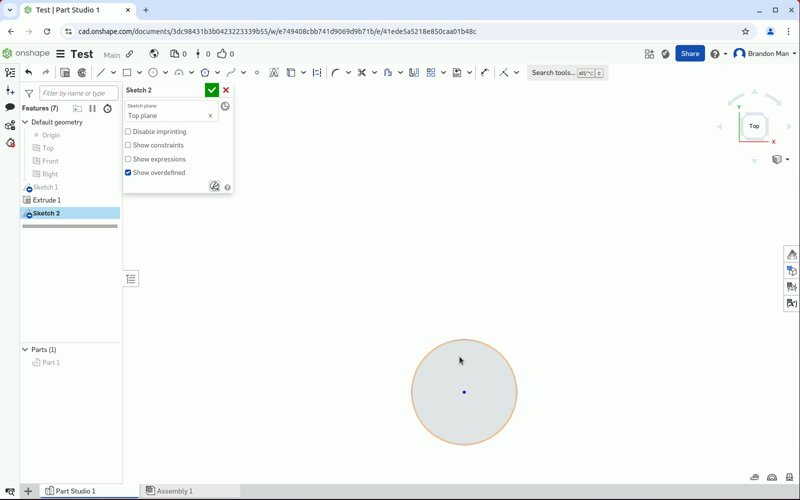
scroll(6)
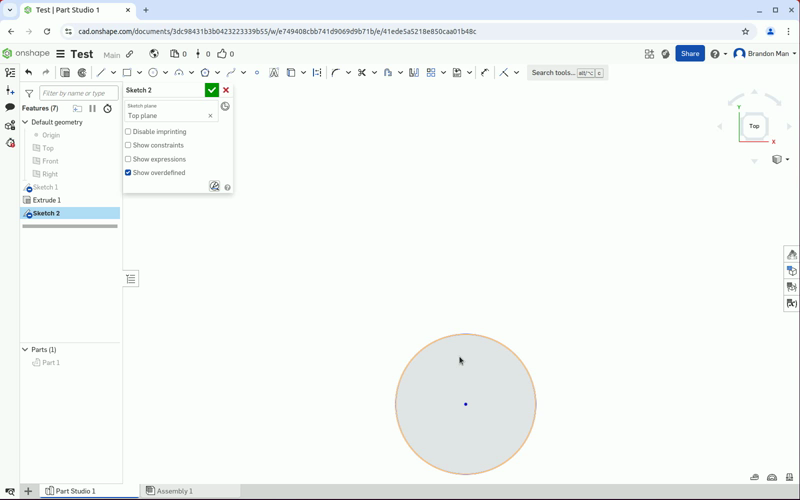
scroll(6)
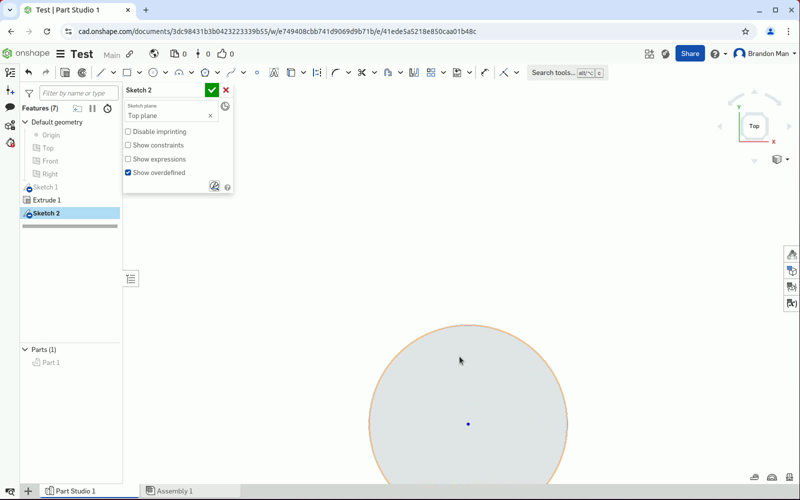
scroll(6)
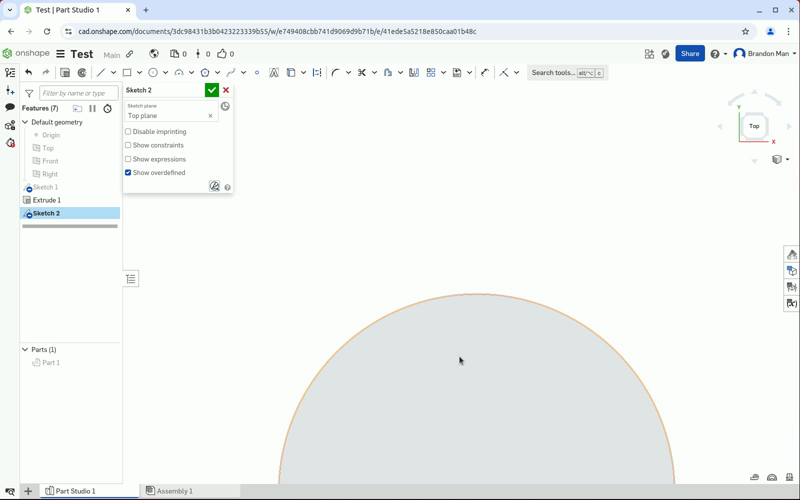
click(459, 356)
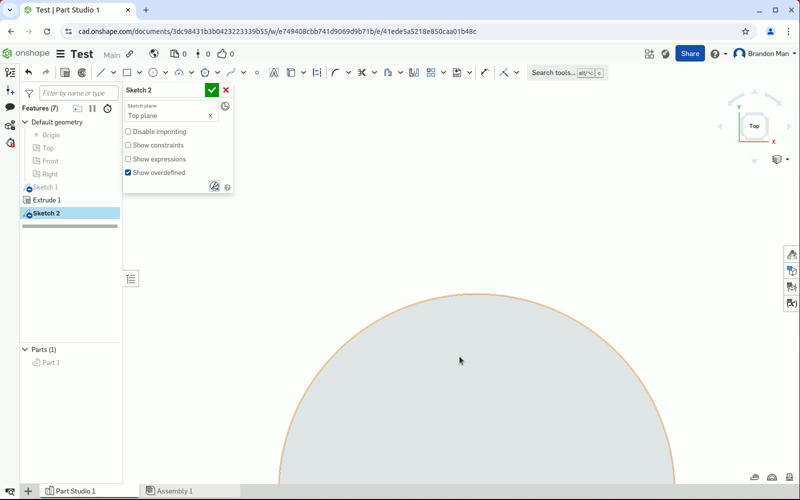
scroll(-6)
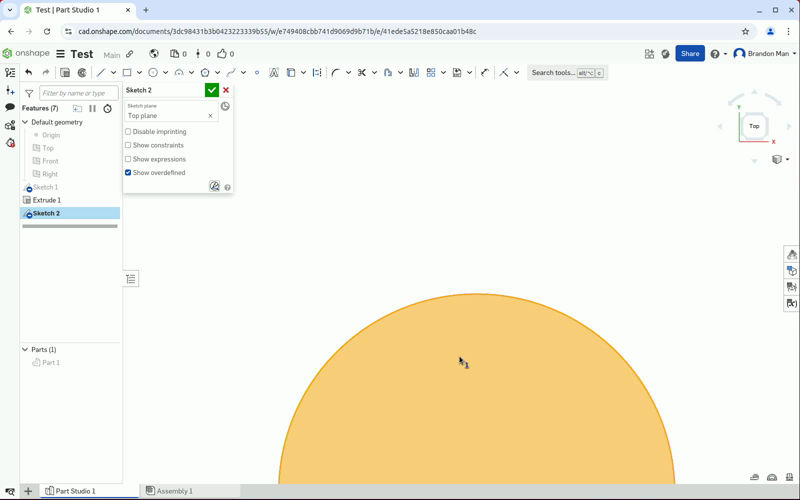
scroll(-6)
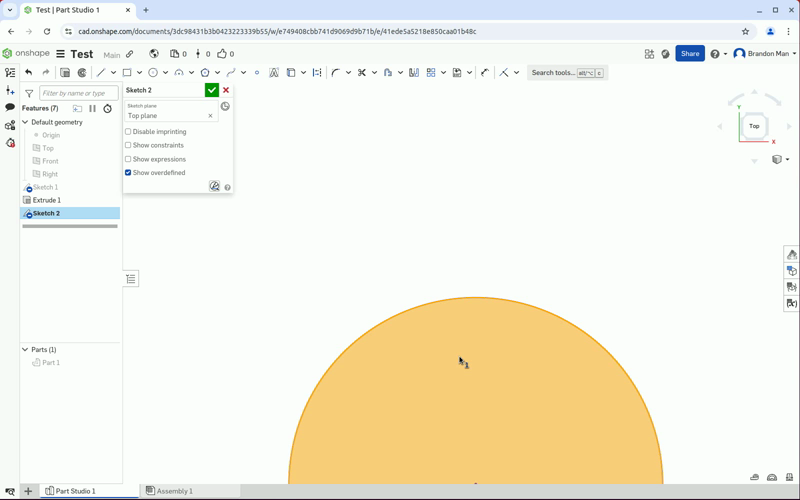
scroll(-6)
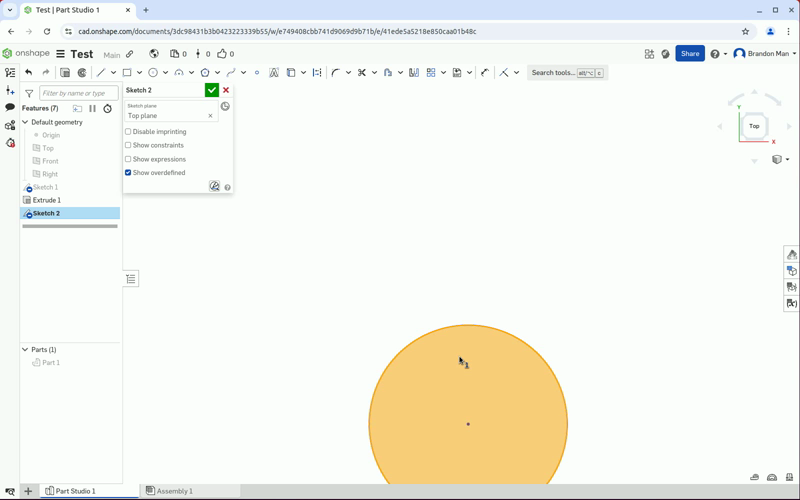
scroll(-6)
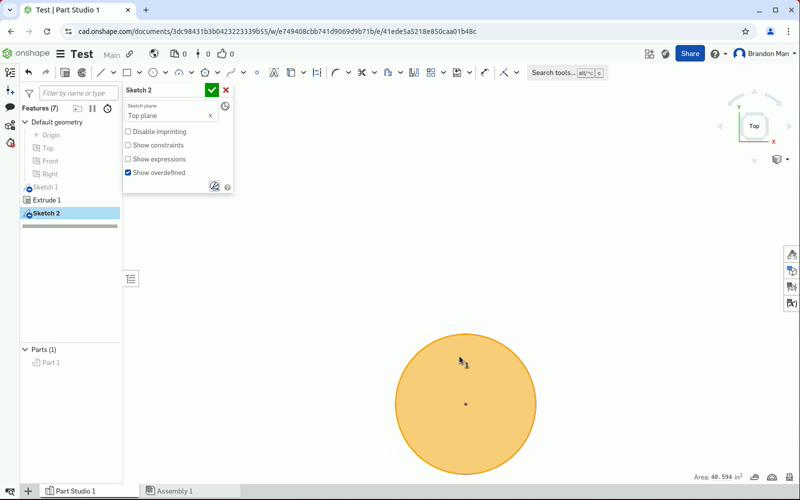
scroll(-6)
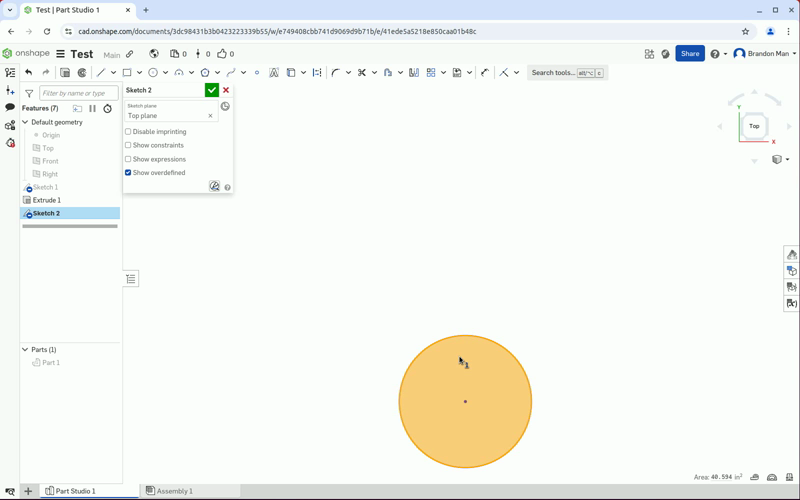
scroll(-6)
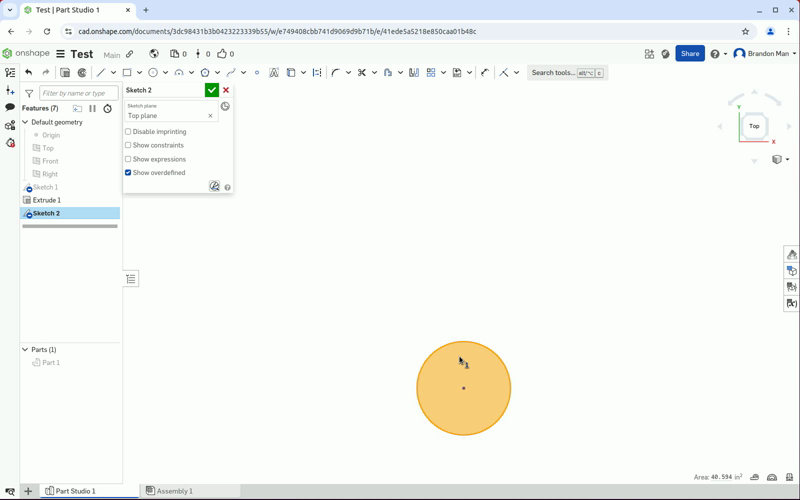
scroll(-6)
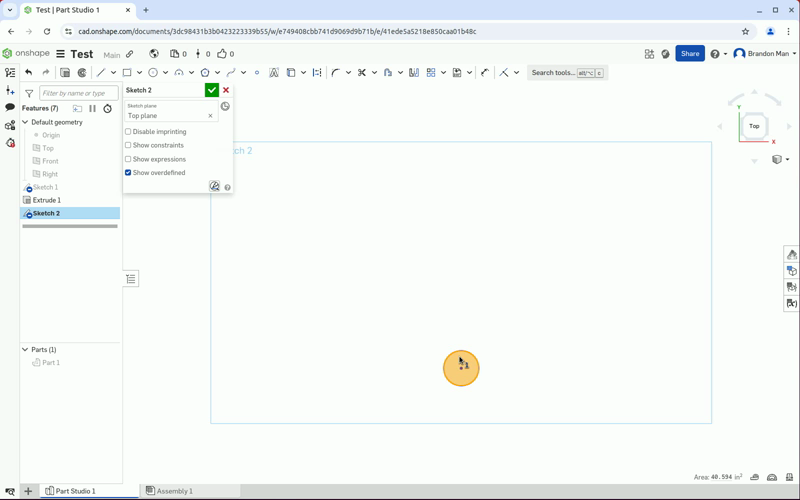
mouse_move(73, 352)
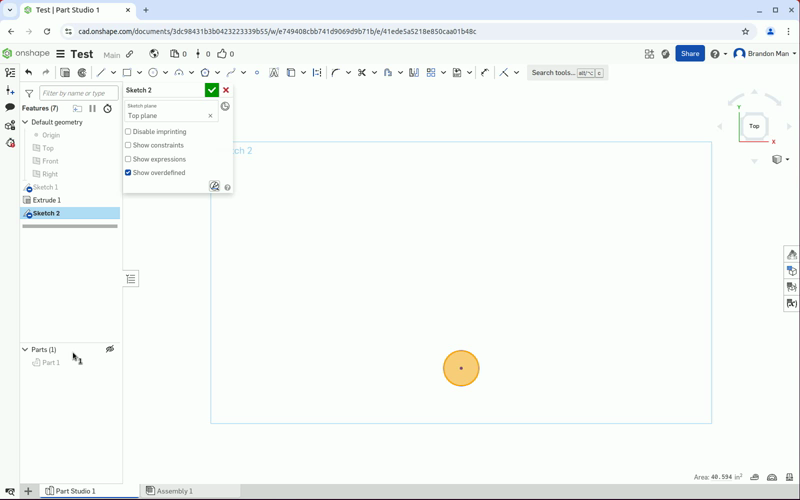
key(shift+y)
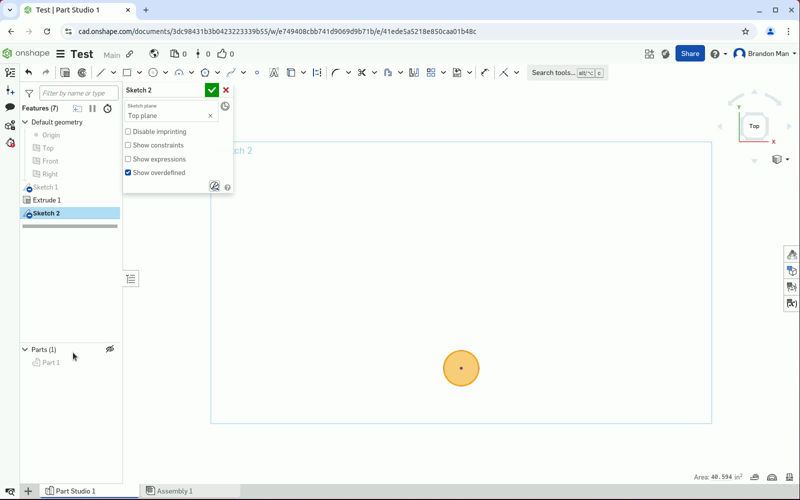
key(shift+e)
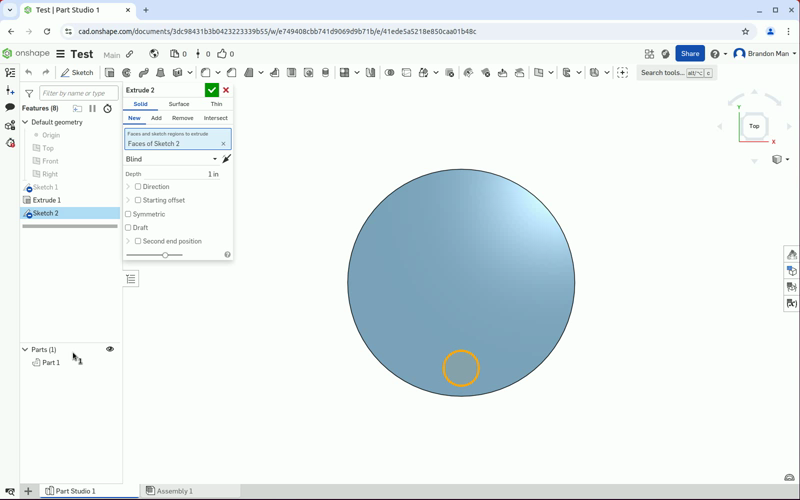
mouse_move(143, 106)
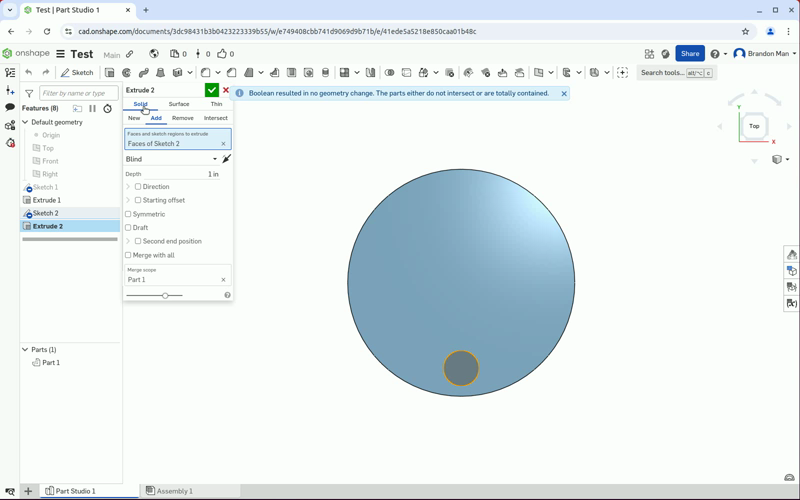
click(143, 106)
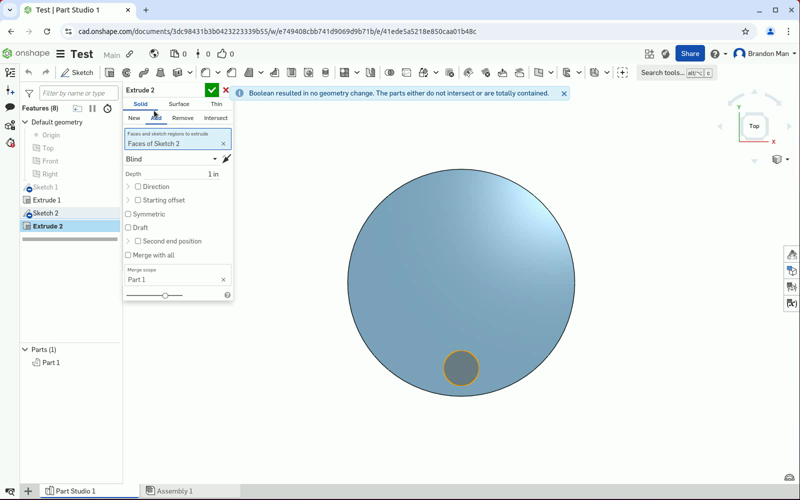
mouse_move(186, 120)
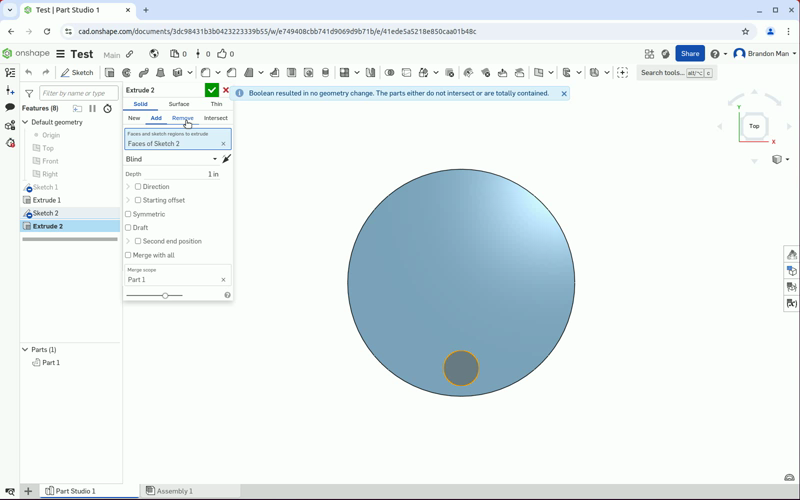
click(186, 120)
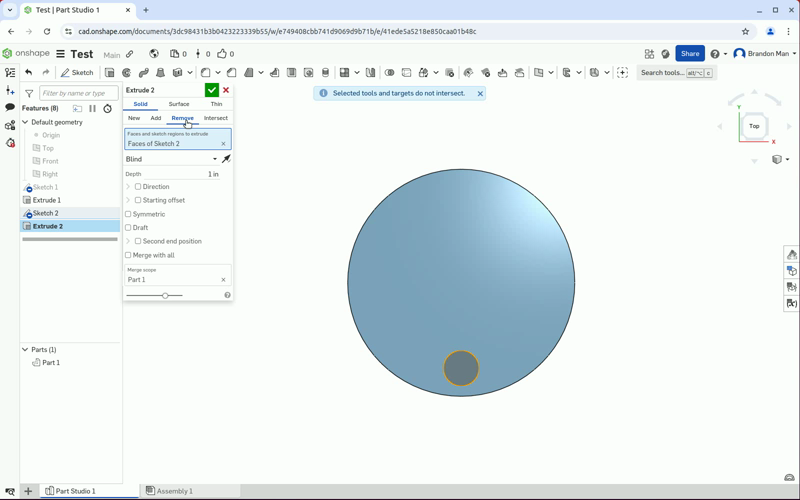
key(tab, 4)
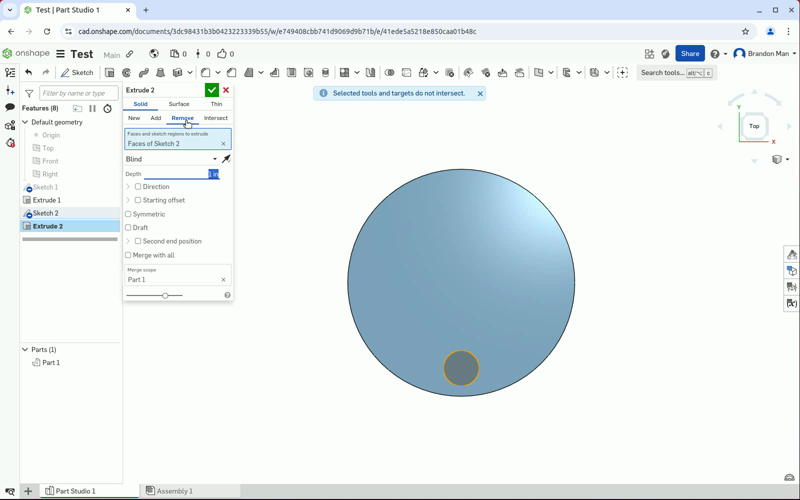
text(-30.57)
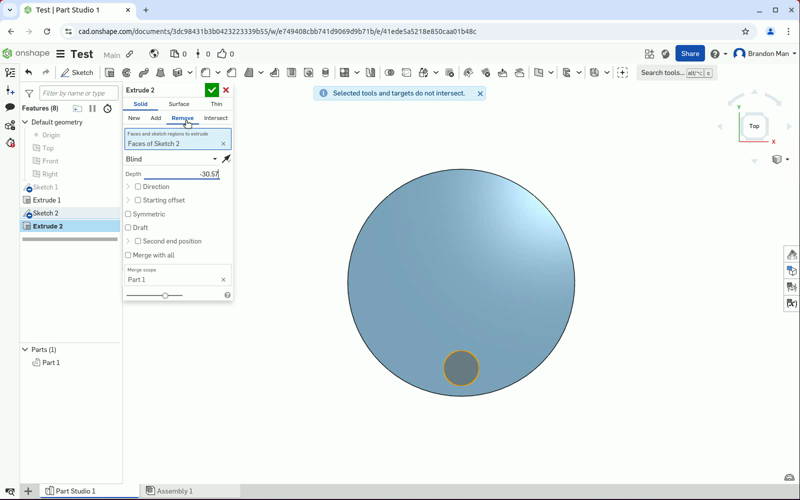
key(tab, 6)
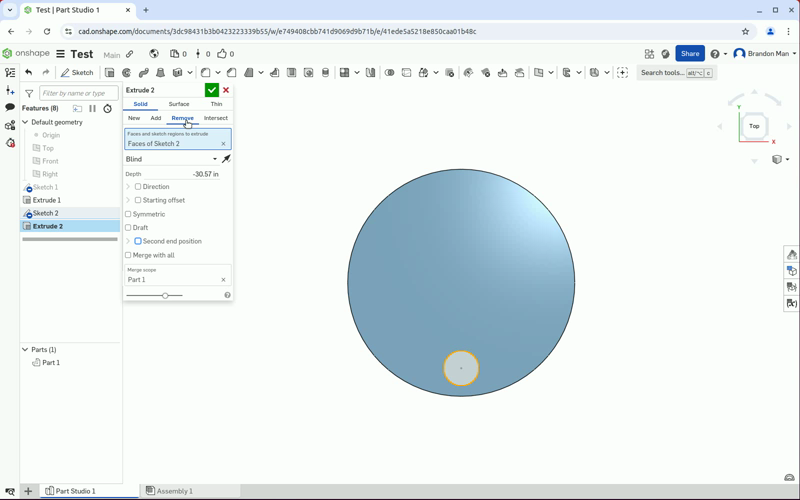
key(space)
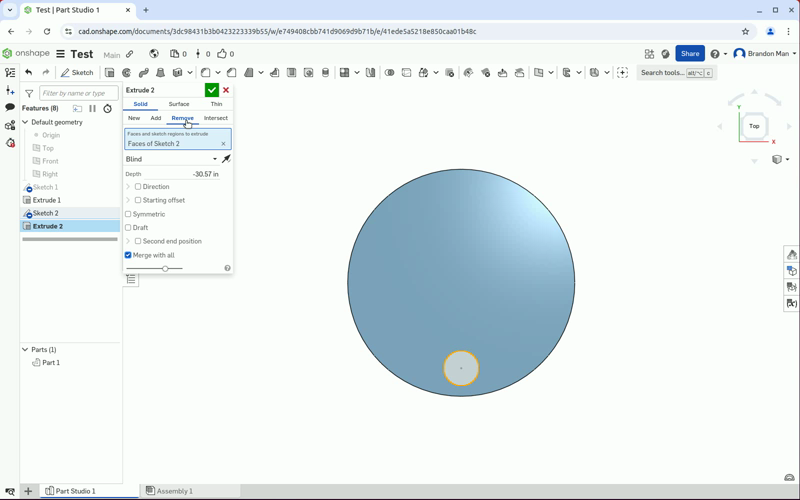
key(enter)
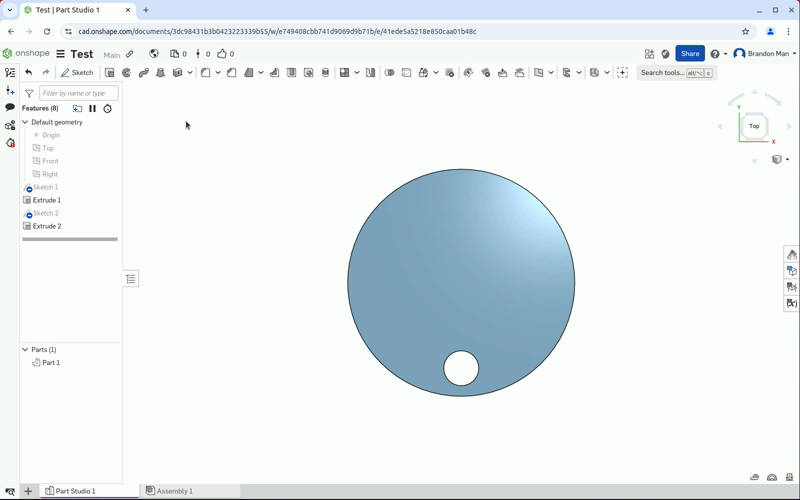
key(shift+h)
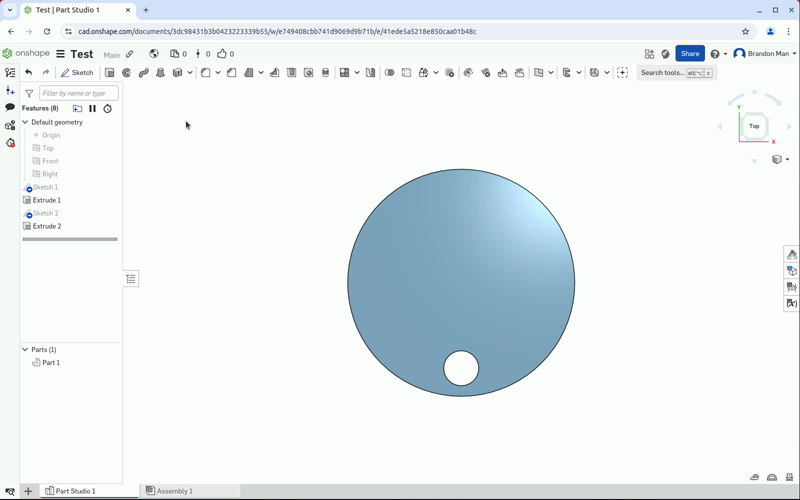
key(shift+h)
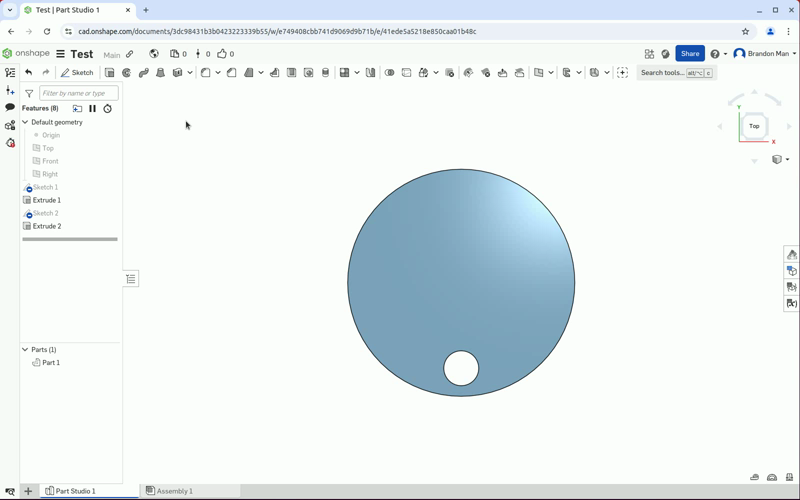
key(shift+7)
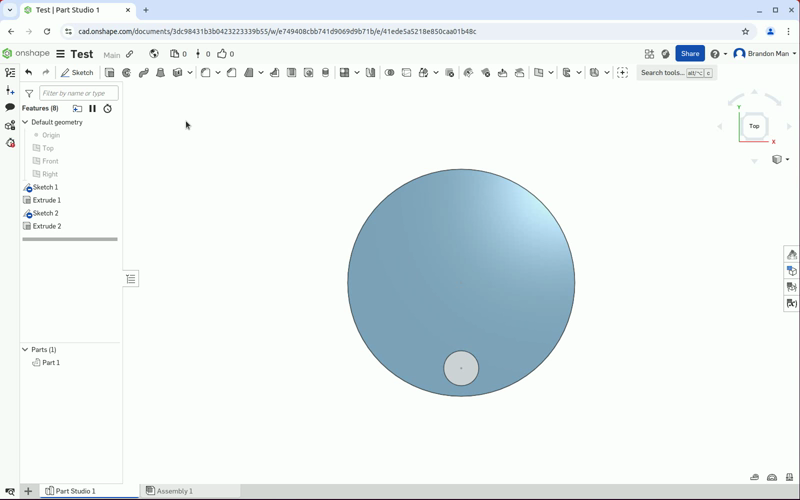
key(up, 3)
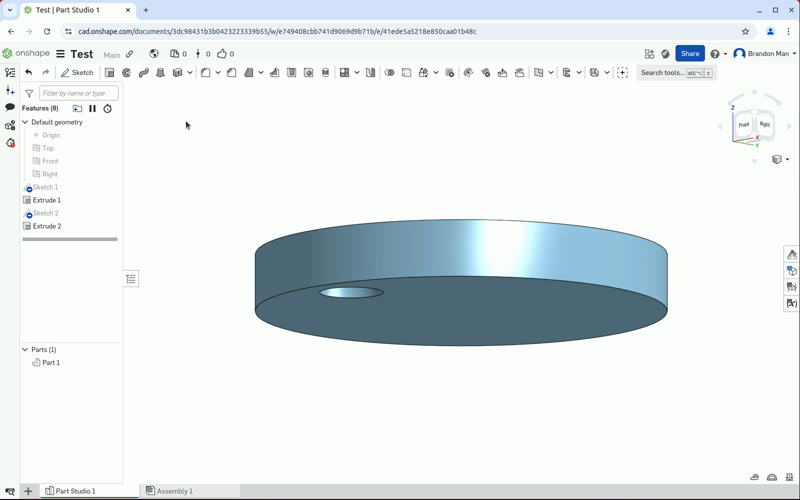
key(left, 3)
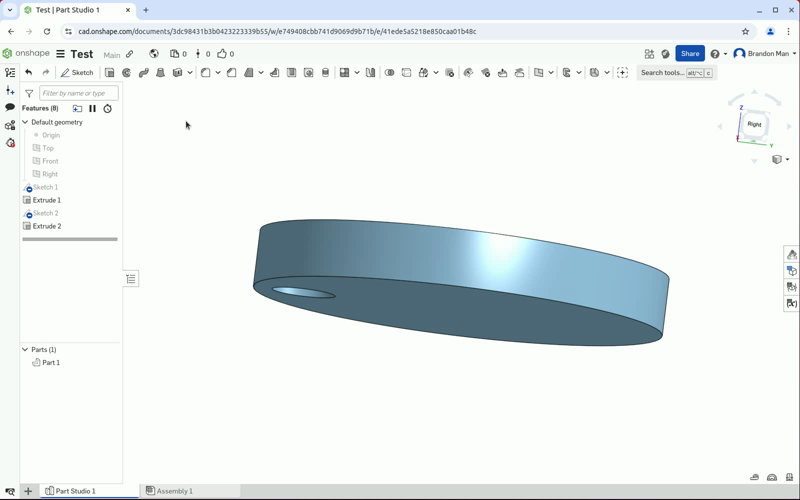
key(right, 3)
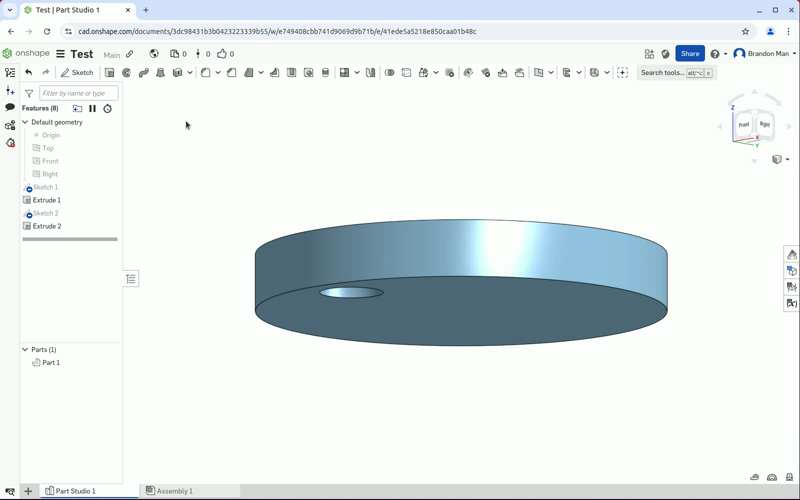
key(down, 3)
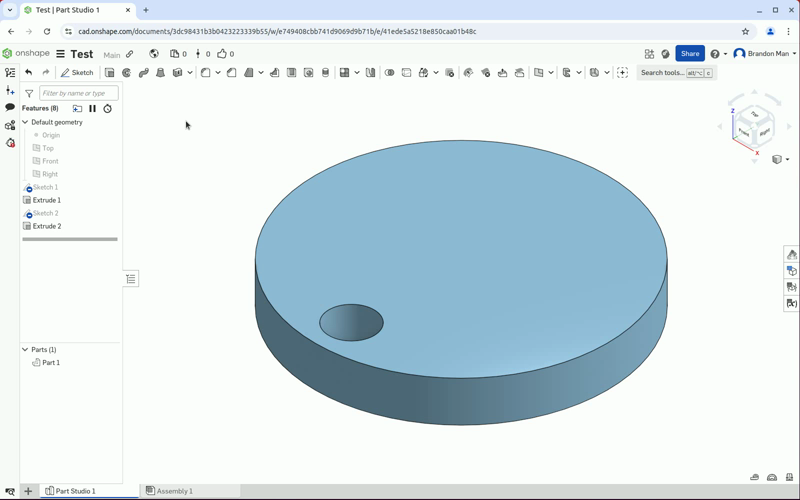
mouse_move(73, 189)
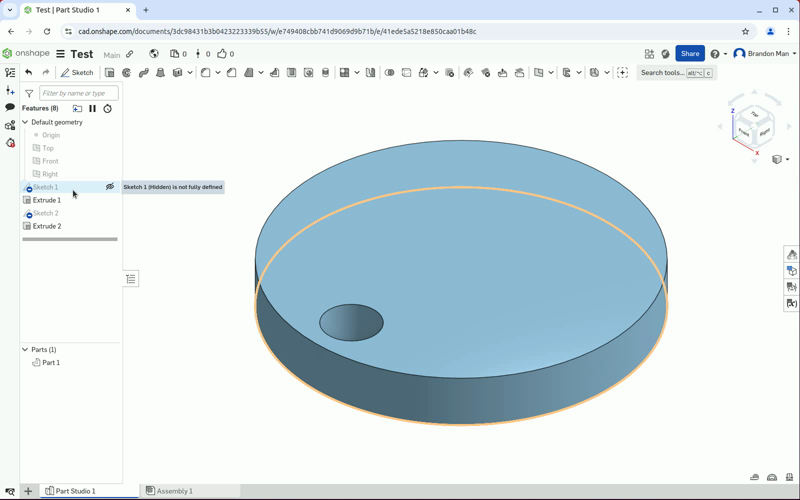
click(73, 189)